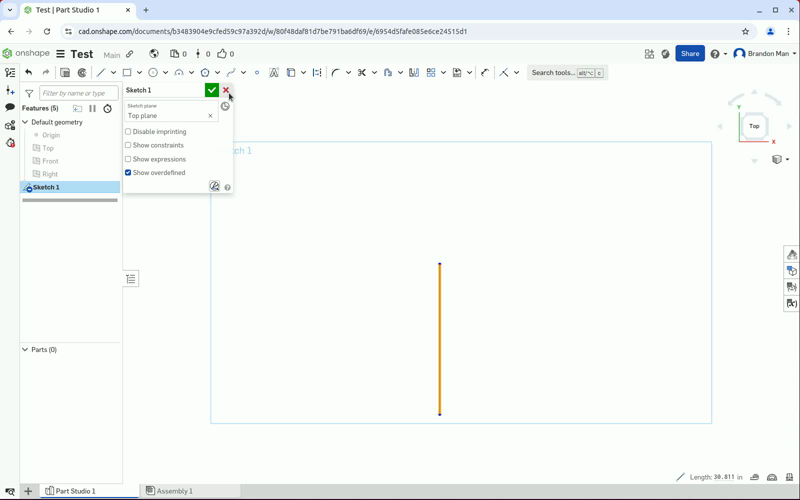
key(shift+h)
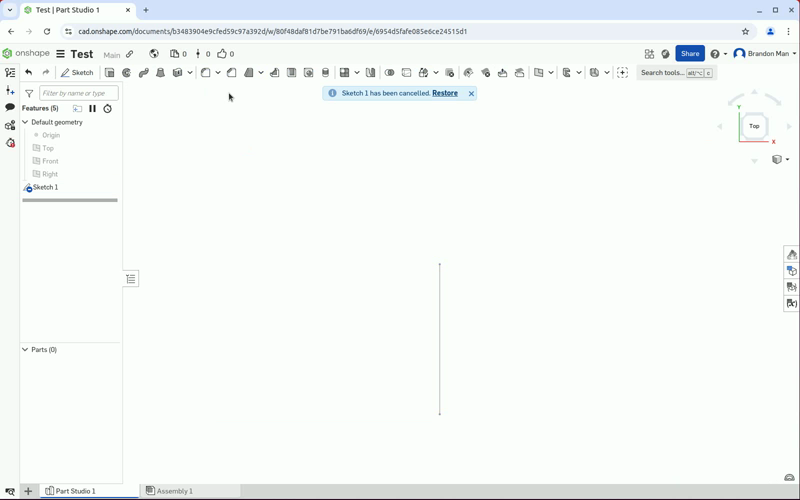
key(shift+s)
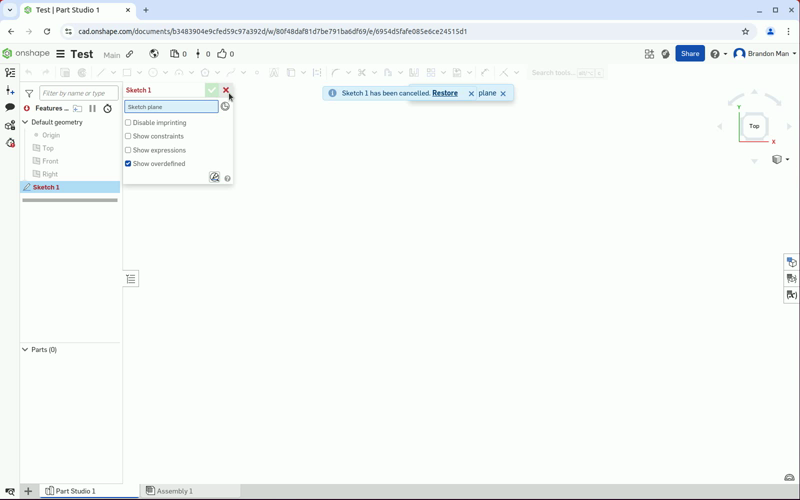
mouse_move(73, 150)
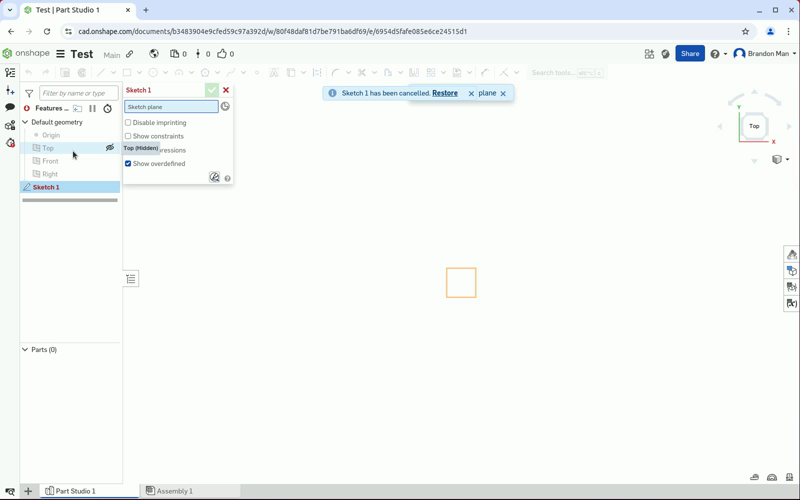
click(73, 150)
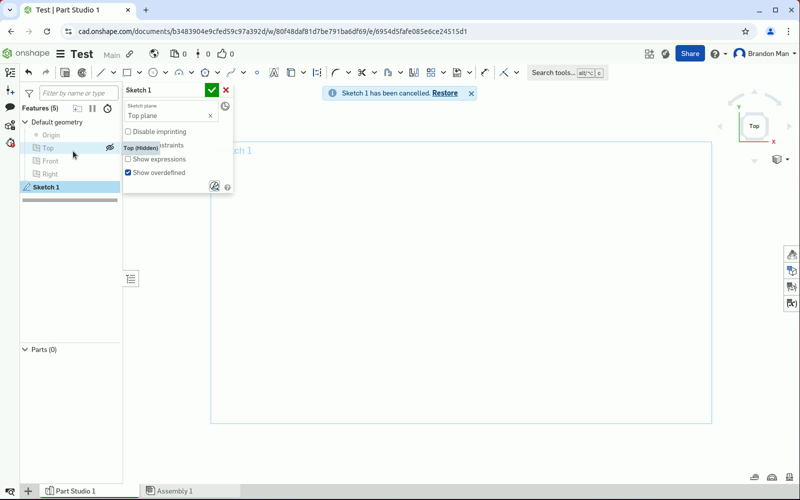
mouse_move(73, 352)
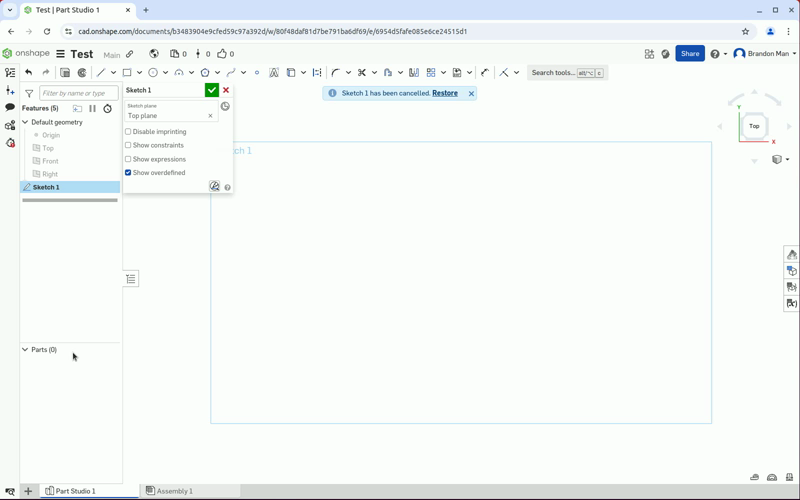
key(y)
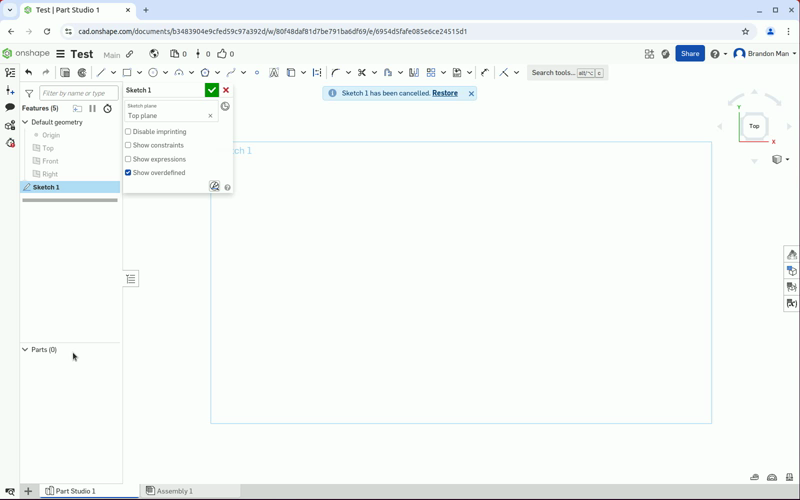
key(c)
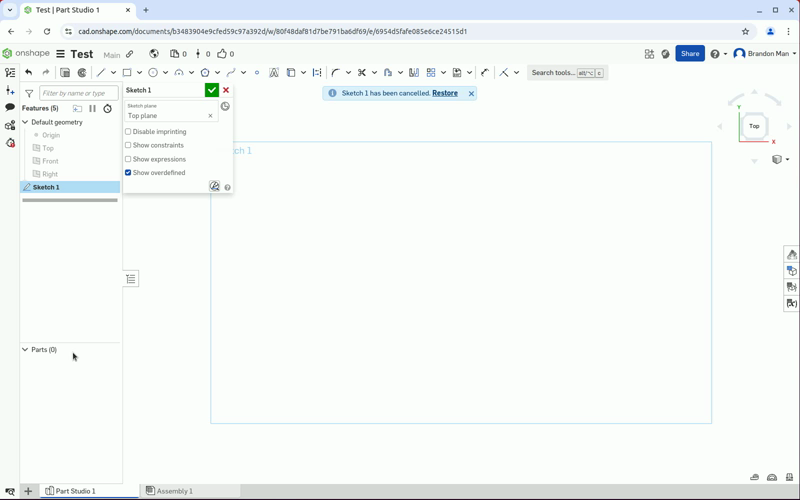
key_down(shift)
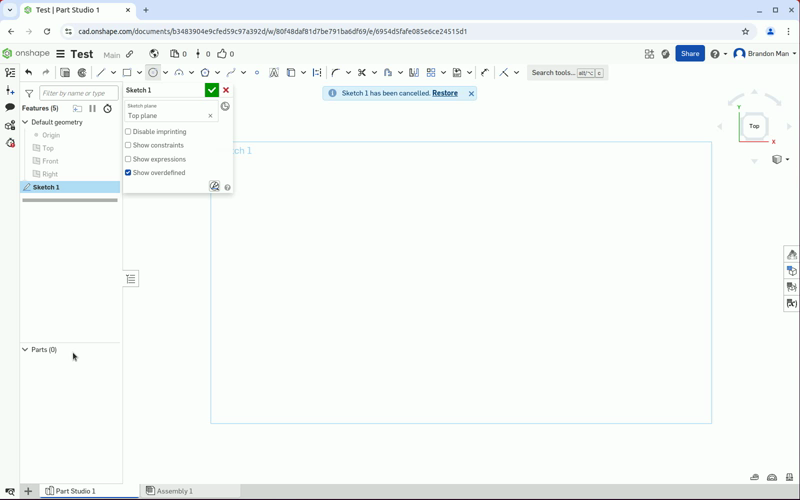
mouse_move(460, 282)
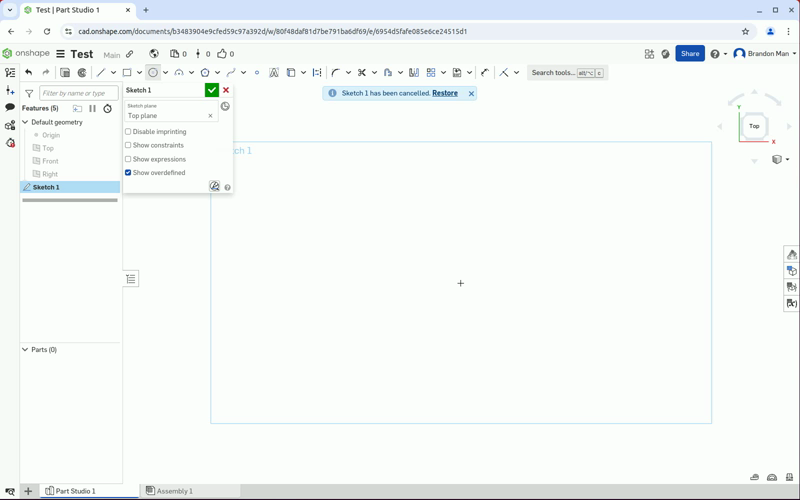
click(460, 282)
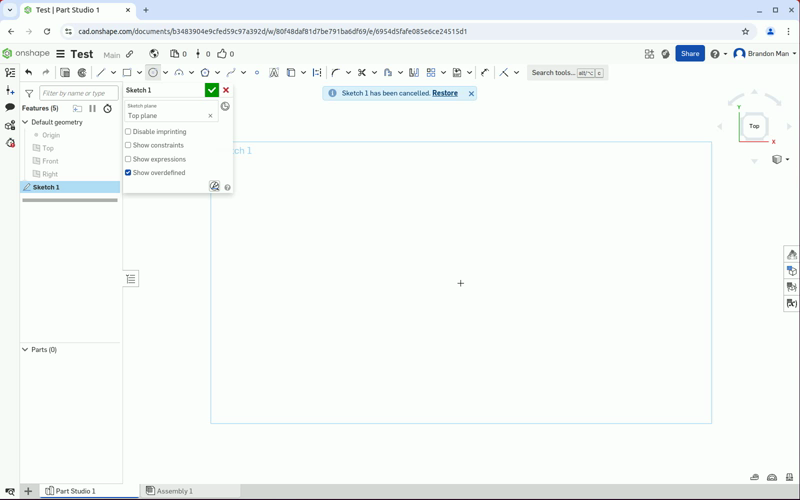
key_up(shift)
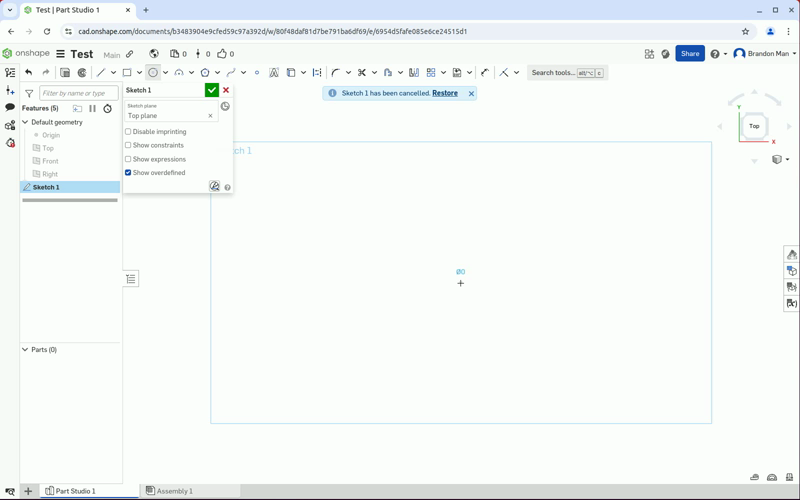
mouse_move(533, 282)
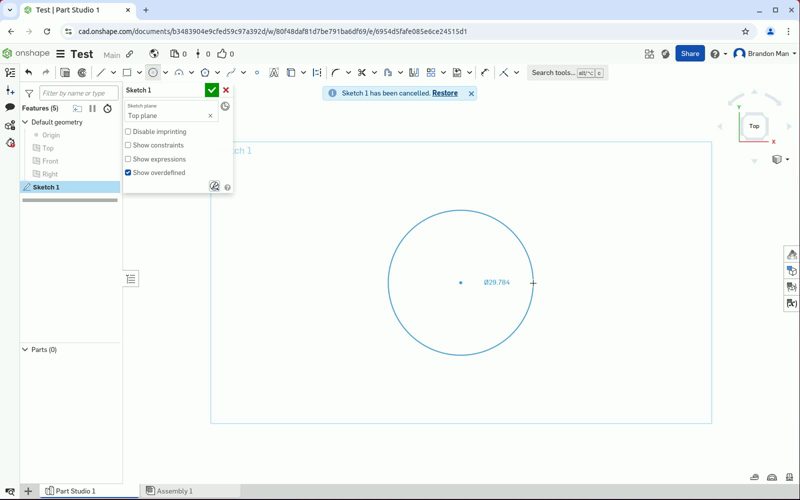
click(533, 282)
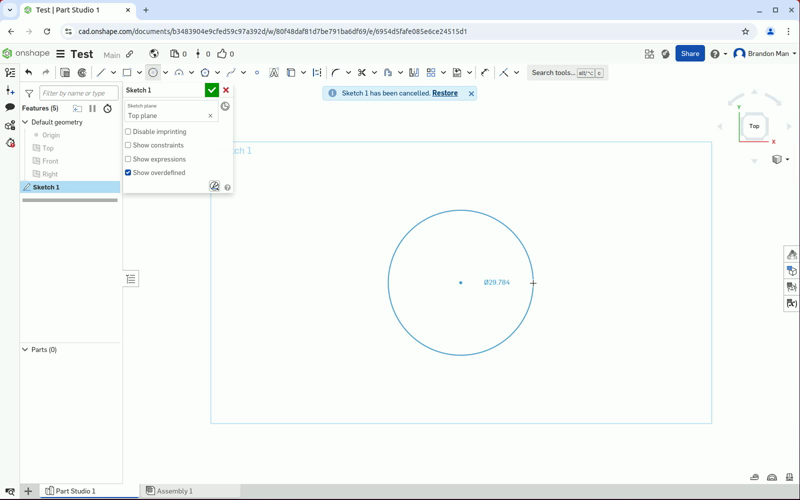
key(esc)
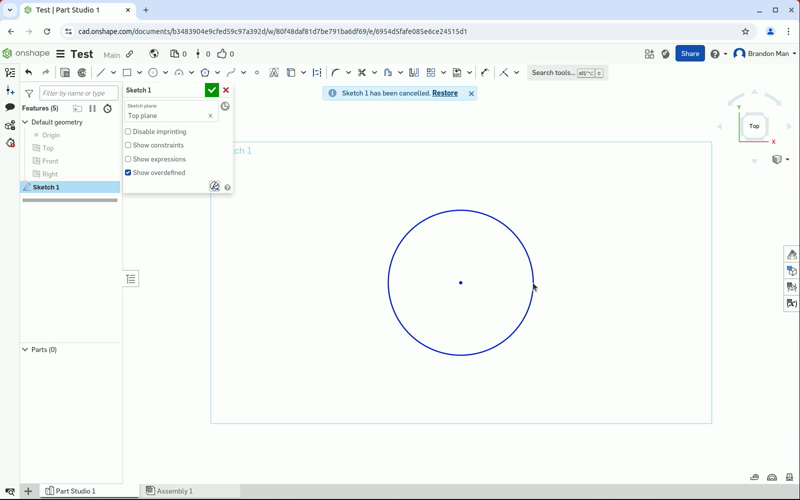
mouse_move(445, 327)
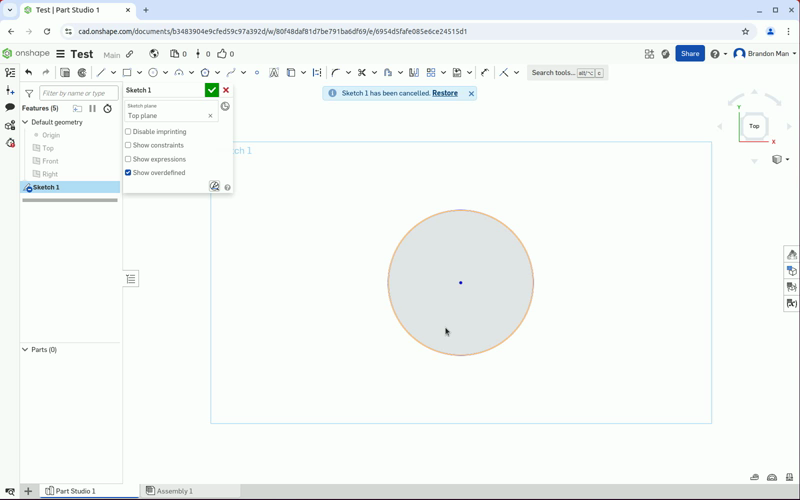
click(445, 327)
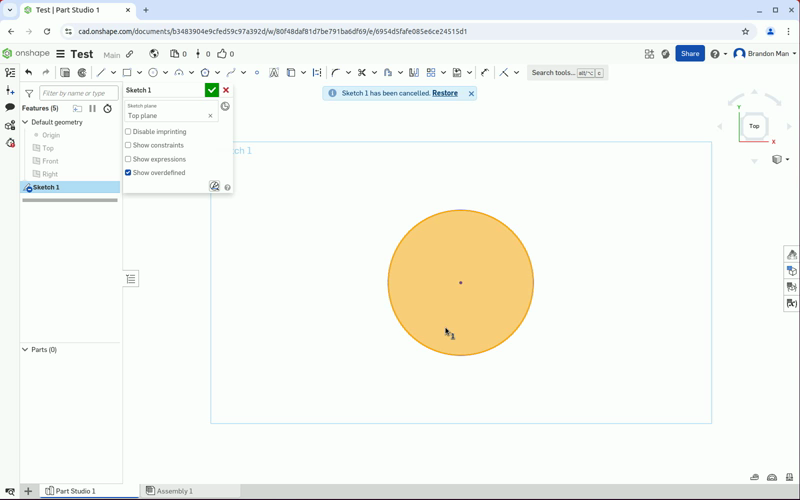
mouse_move(73, 352)
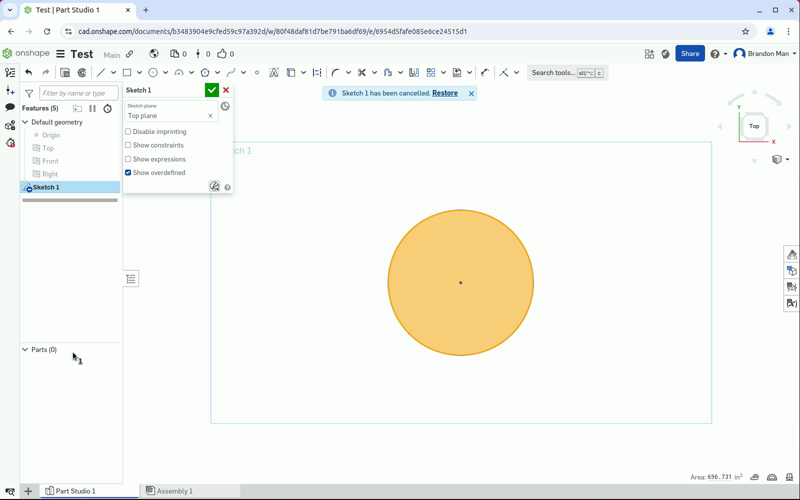
key(shift+y)
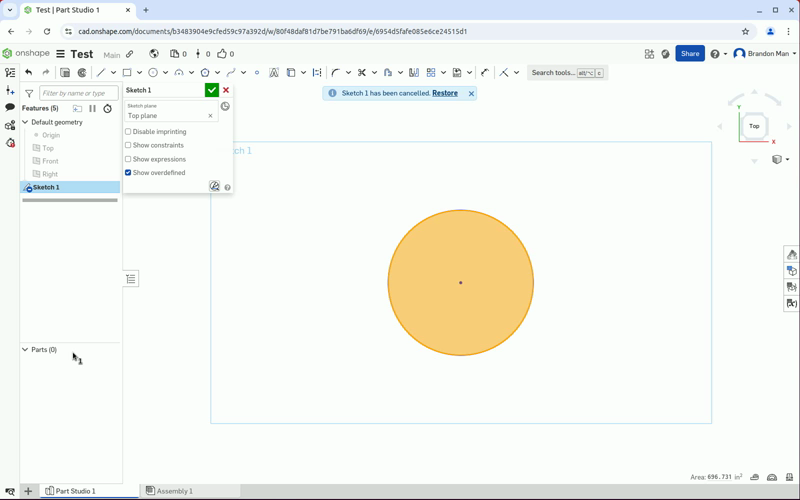
key(shift+e)
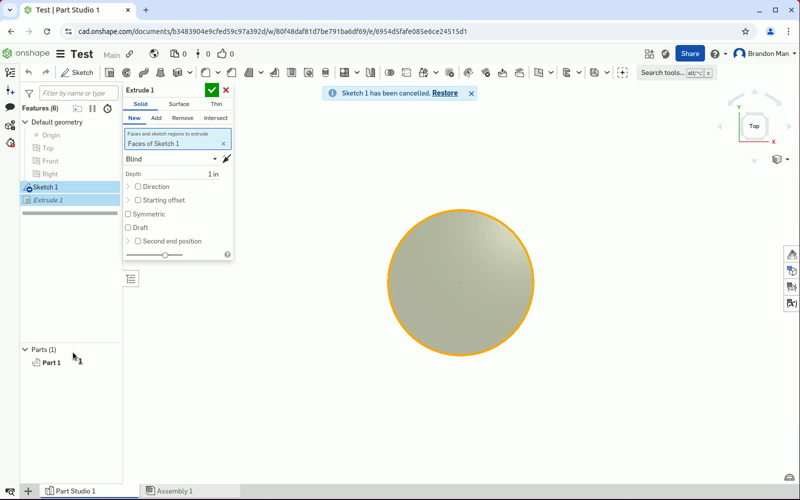
mouse_move(143, 106)
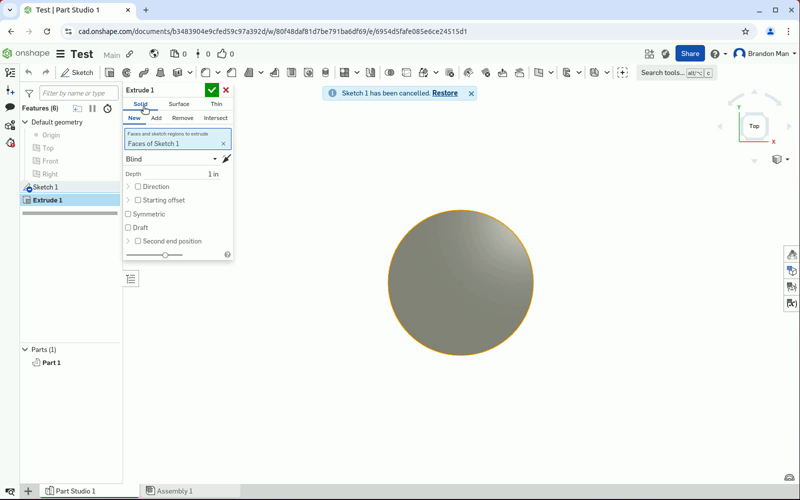
click(143, 106)
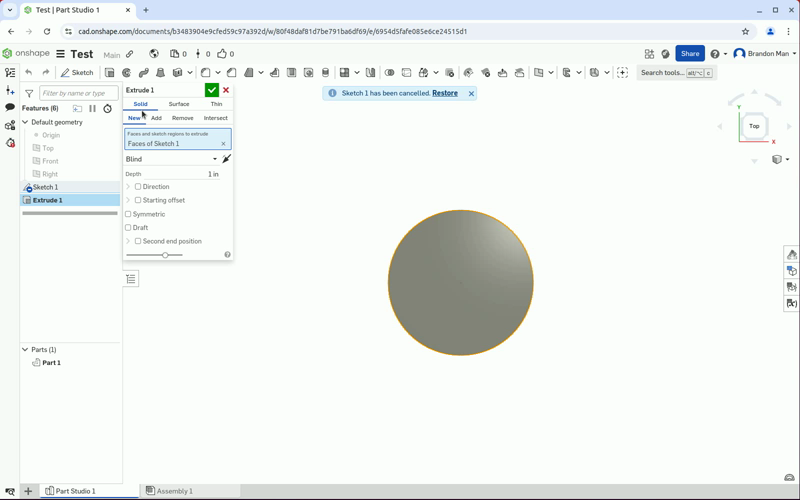
mouse_move(137, 120)
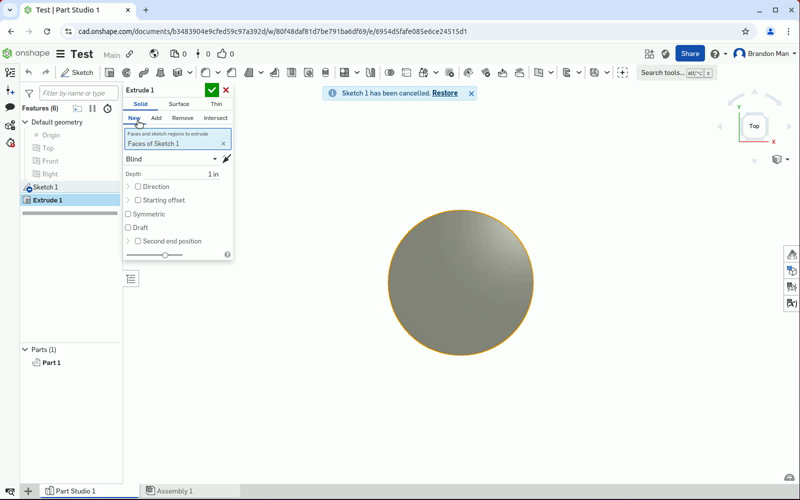
click(137, 120)
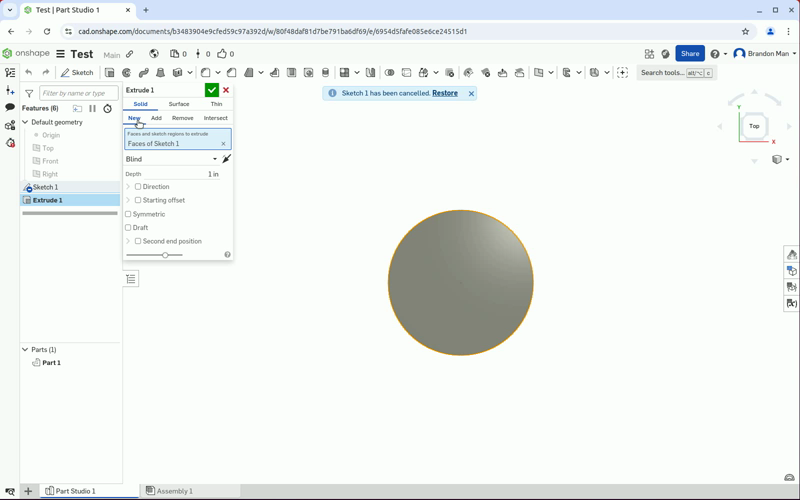
key(tab, 4)
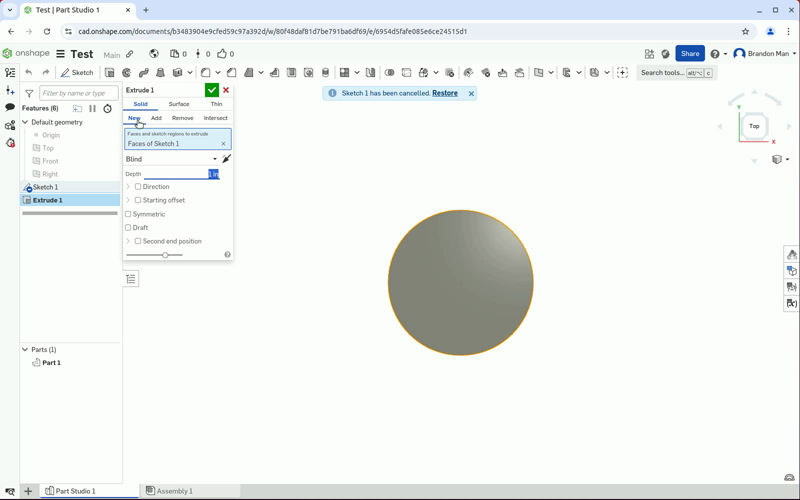
text(8.184)
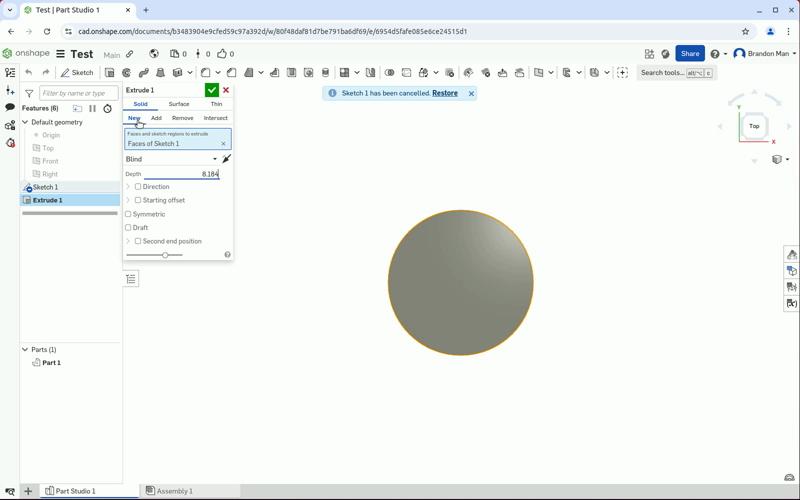
key(enter)
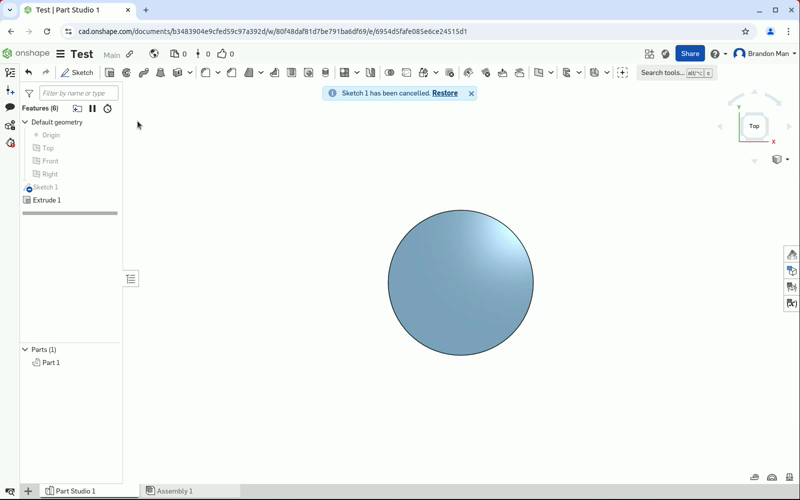
key(shift+h)
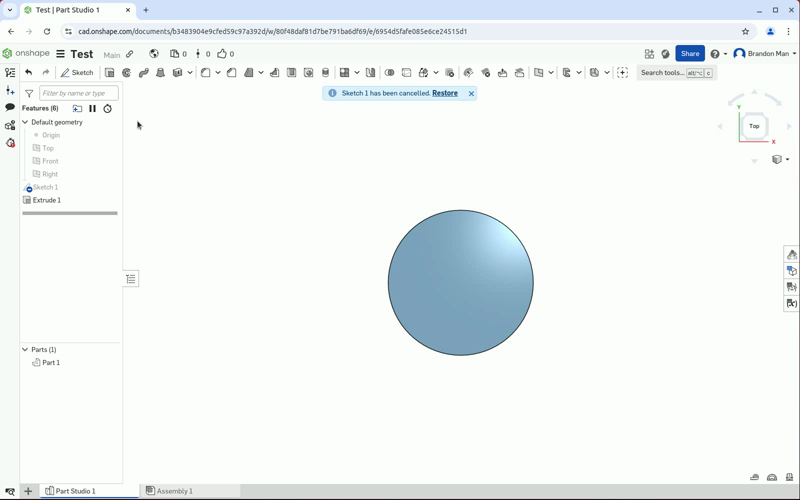
key(shift+h)
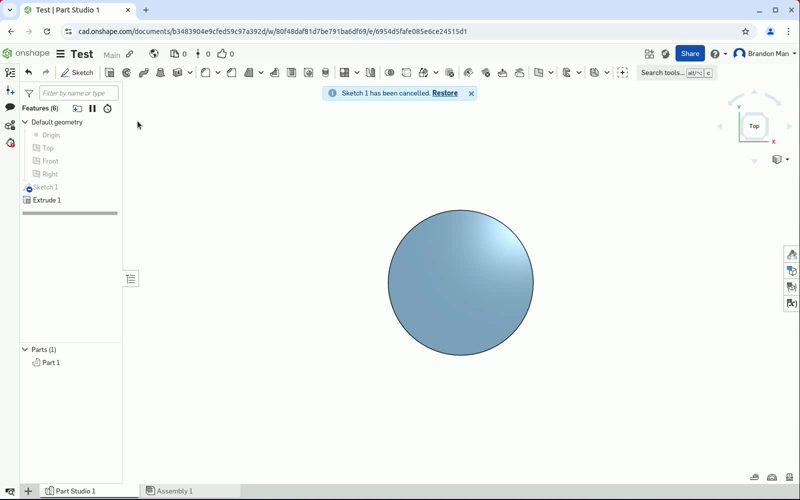
mouse_move(73, 189)
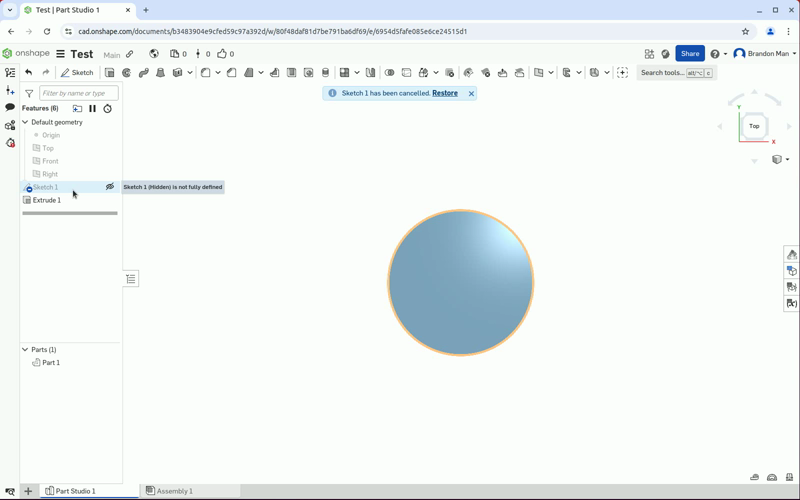
click(73, 189)
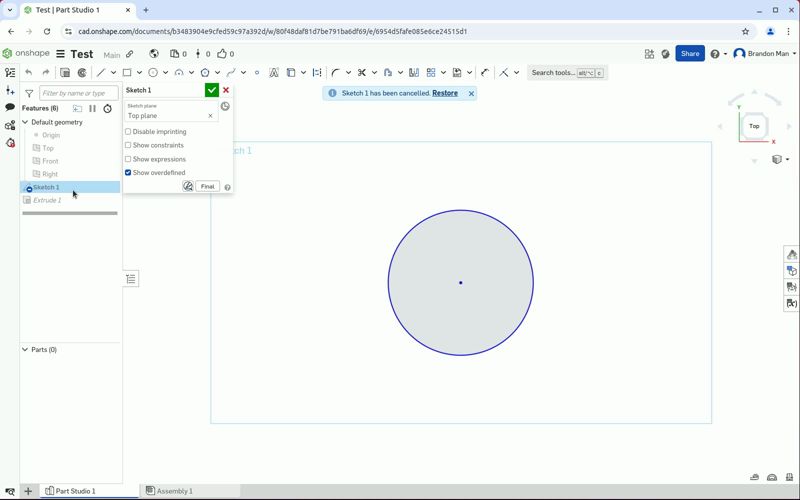
mouse_move(229, 92)
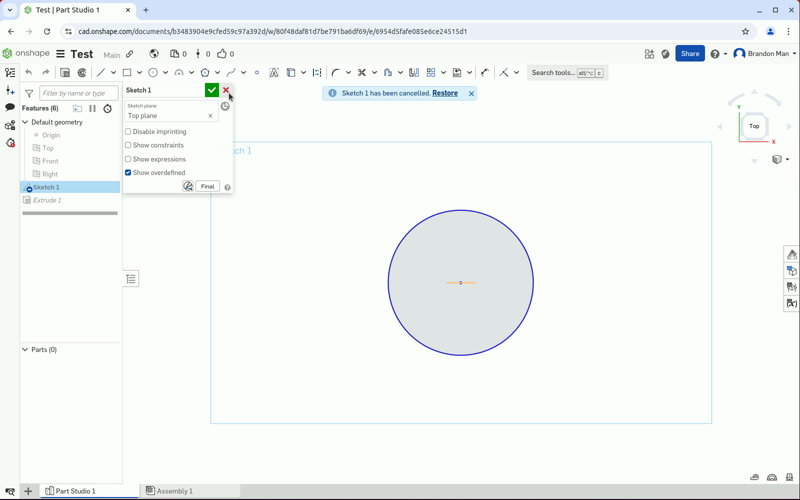
click(229, 92)
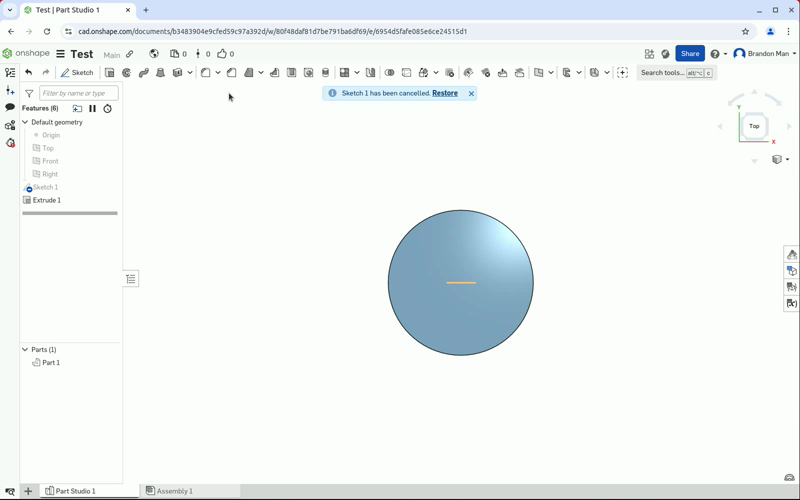
mouse_move(541, 75)
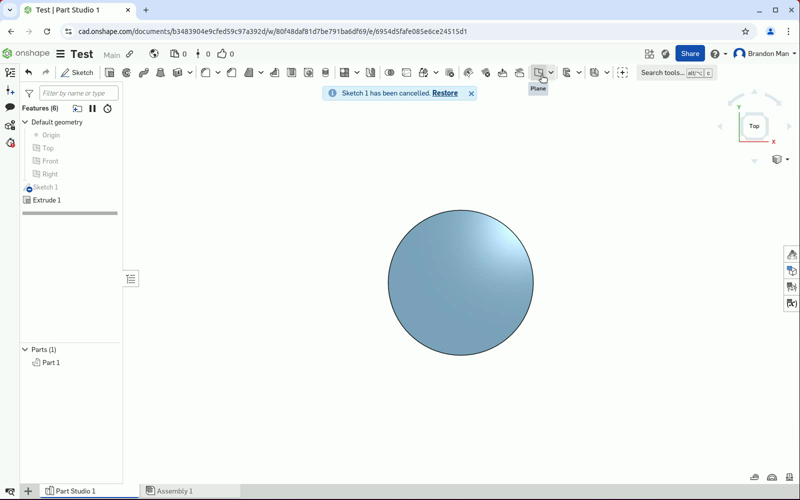
click(541, 75)
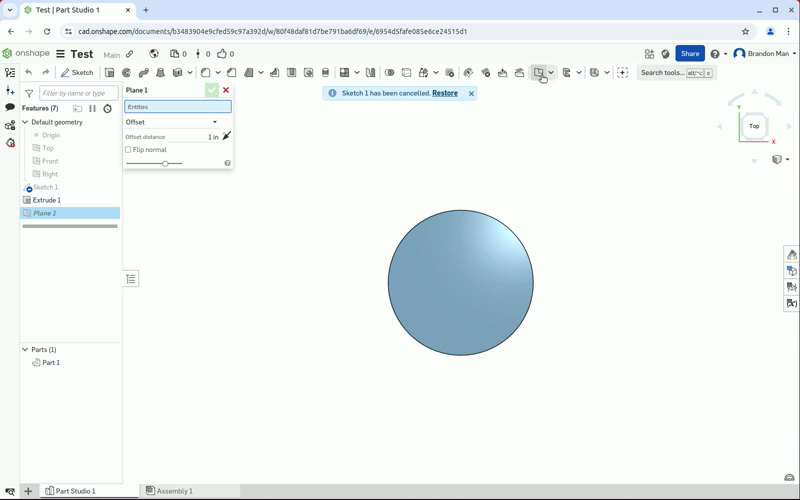
mouse_move(73, 150)
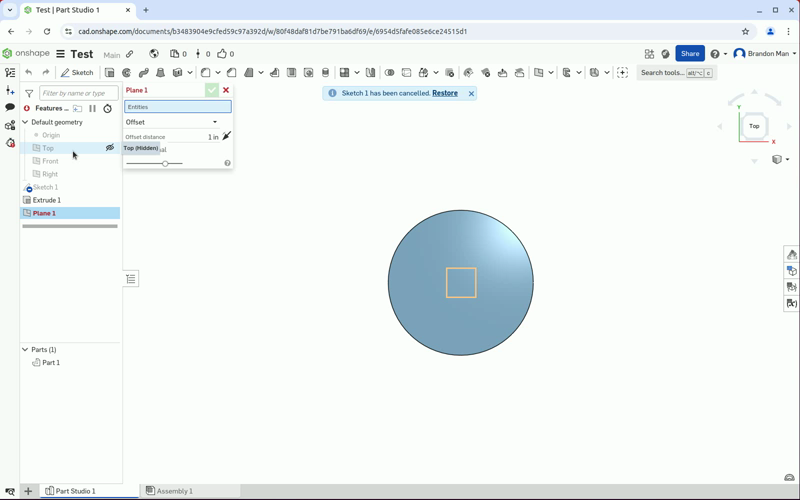
click(73, 150)
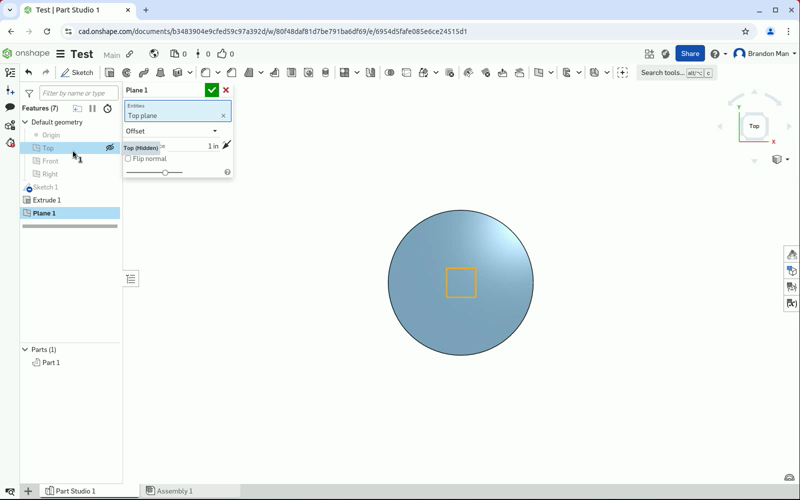
key(tab, 2)
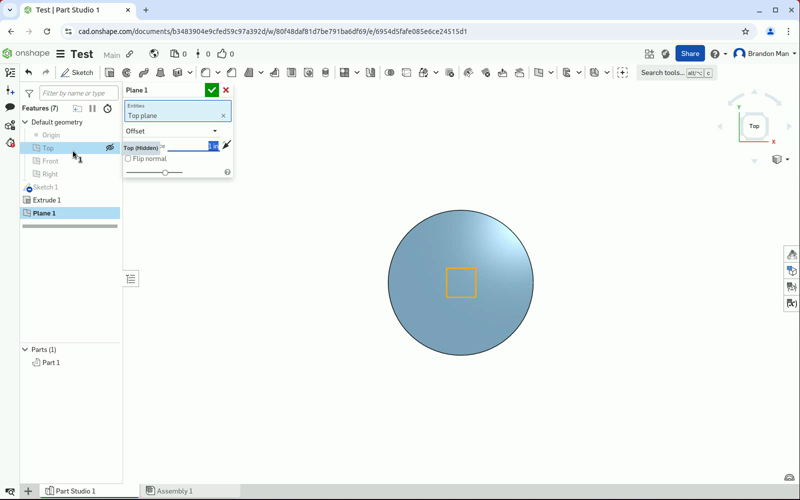
text(8.196)
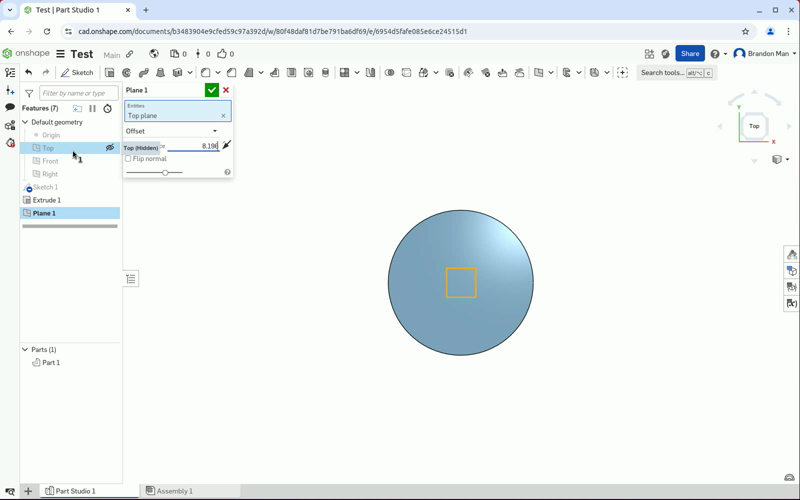
key(enter, 2)
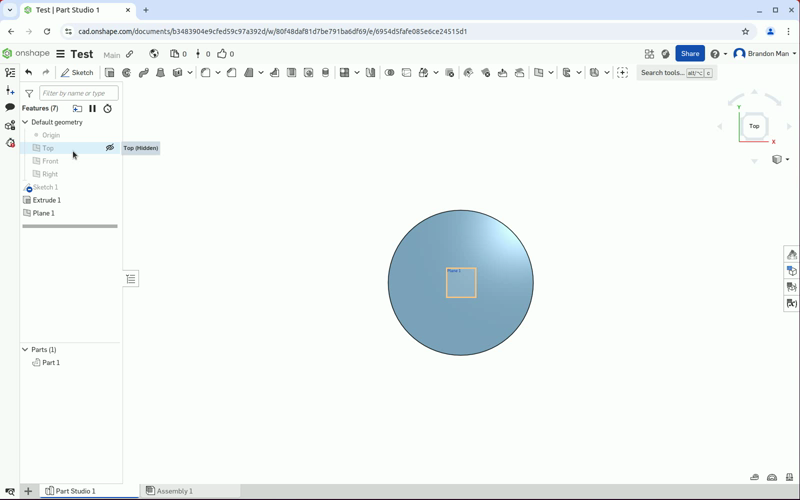
key(shift+s)
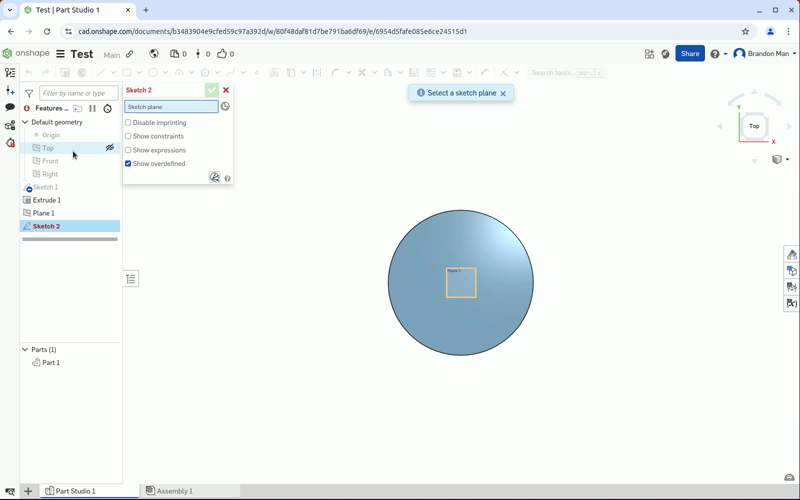
mouse_move(73, 215)
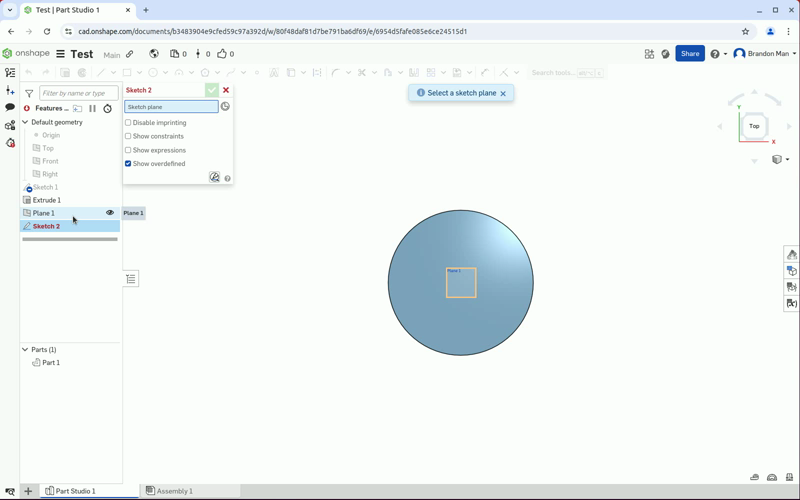
click(73, 215)
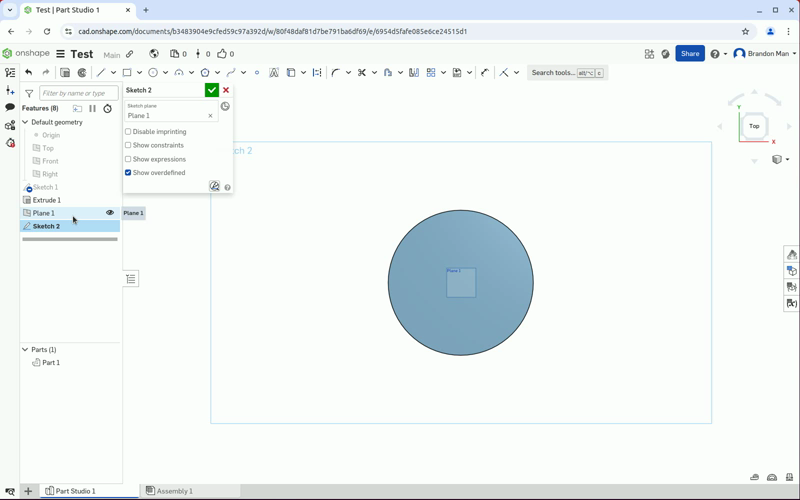
mouse_move(73, 352)
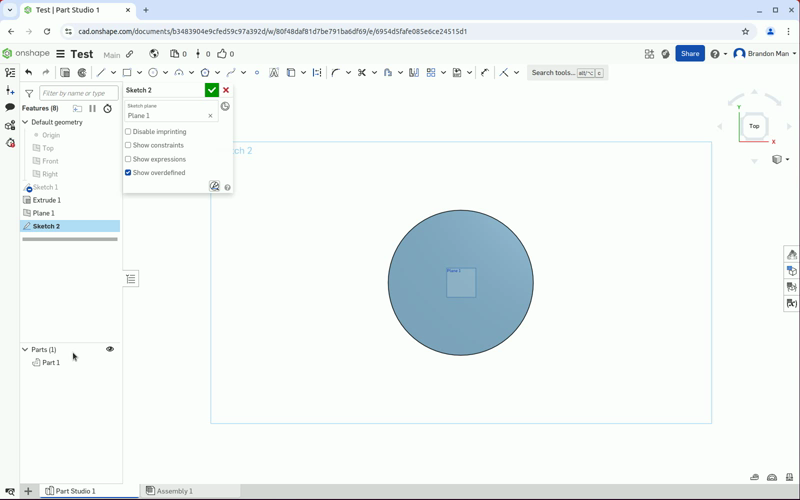
key(y)
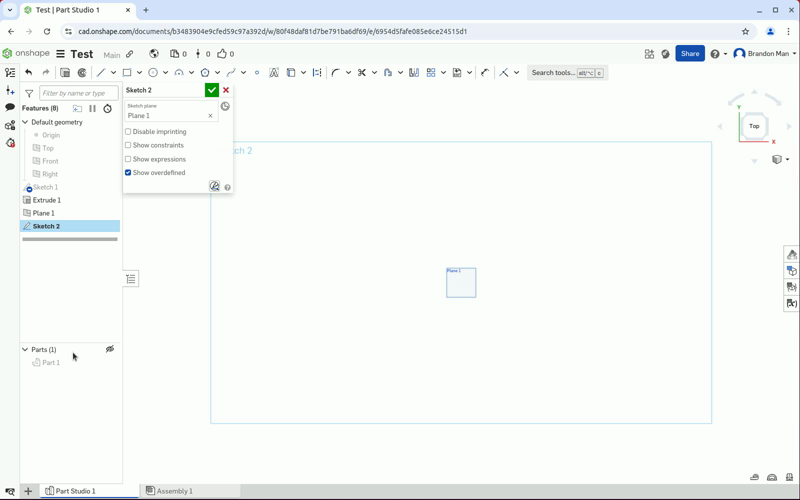
key(c)
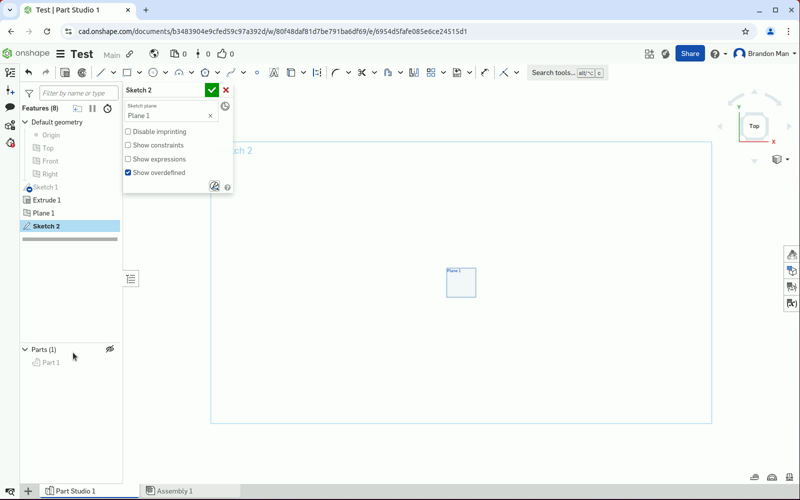
key_down(shift)
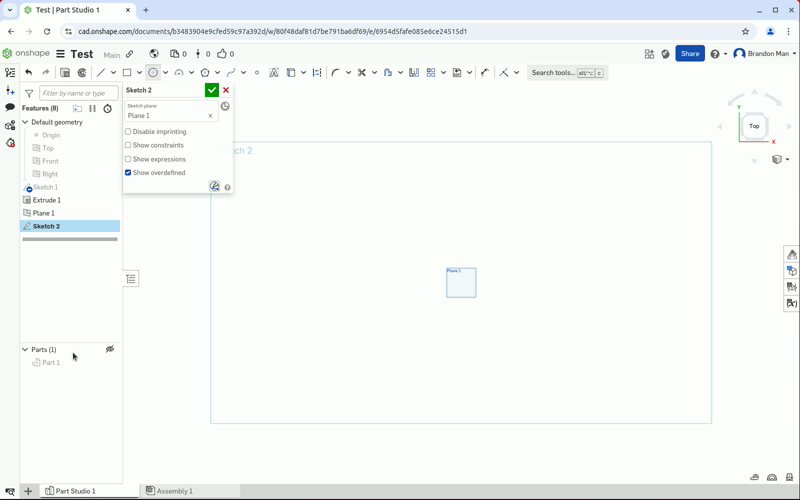
mouse_move(460, 282)
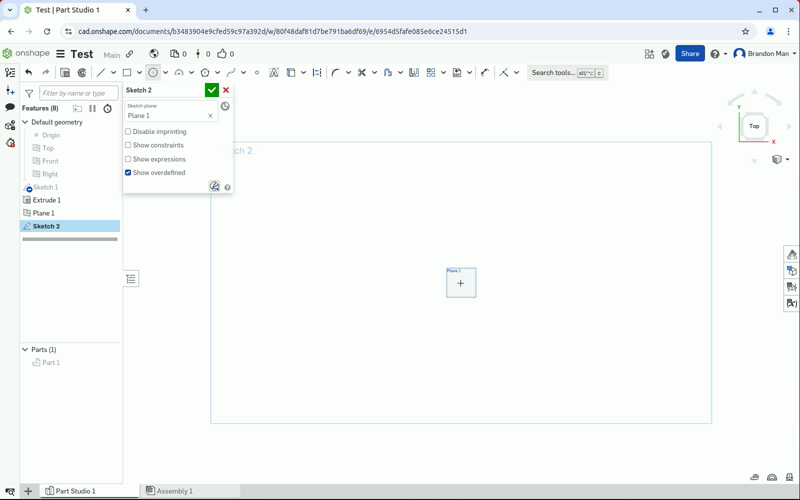
click(460, 282)
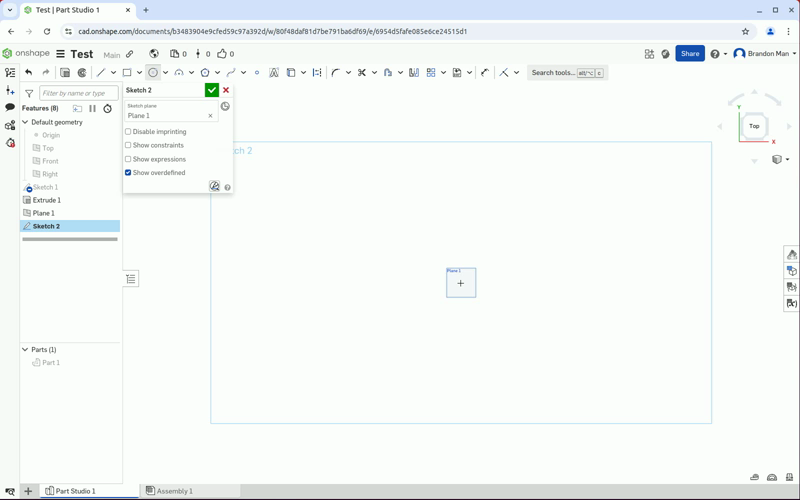
key_up(shift)
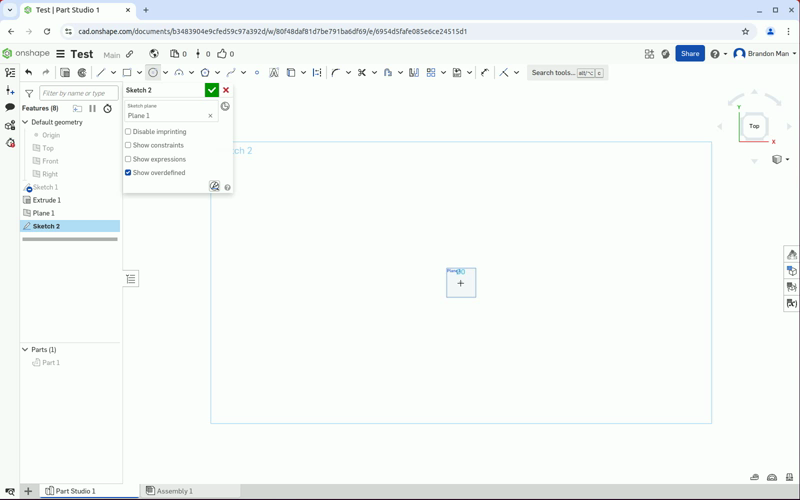
mouse_move(511, 282)
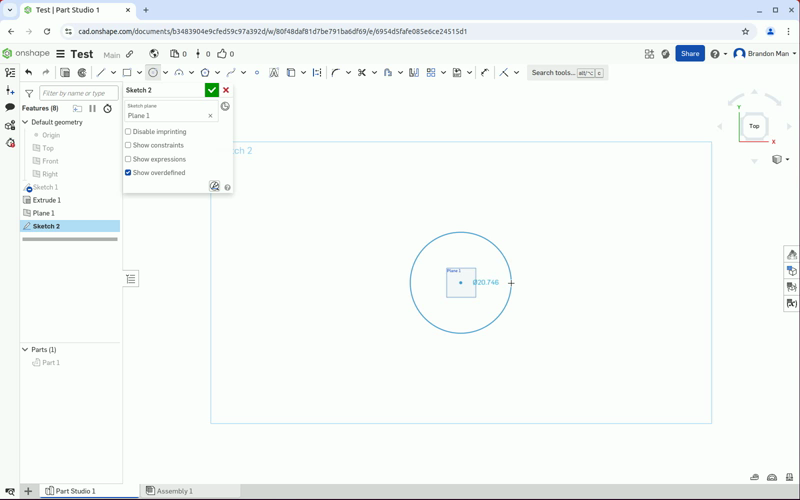
click(511, 282)
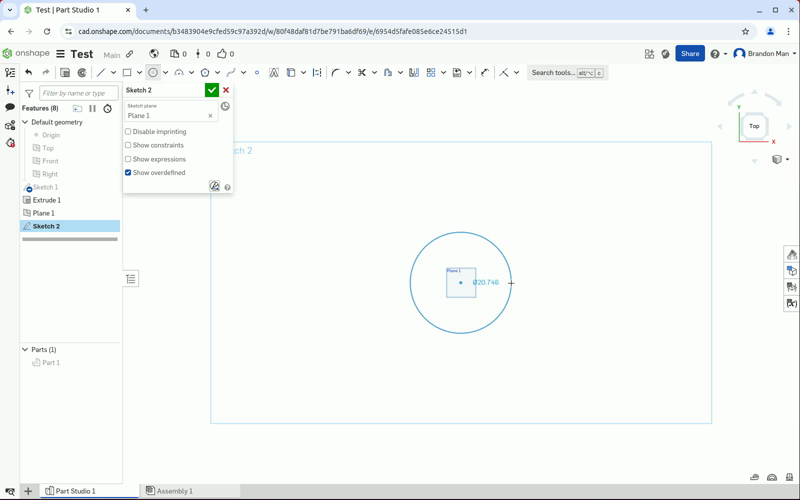
key(esc)
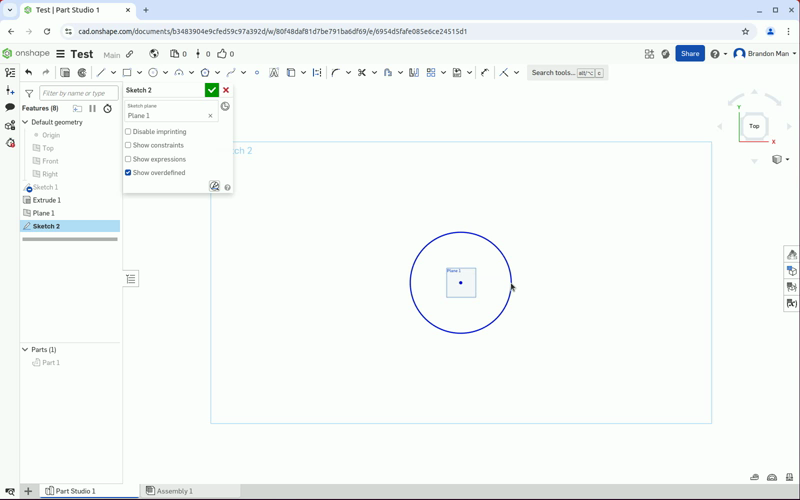
mouse_move(488, 256)
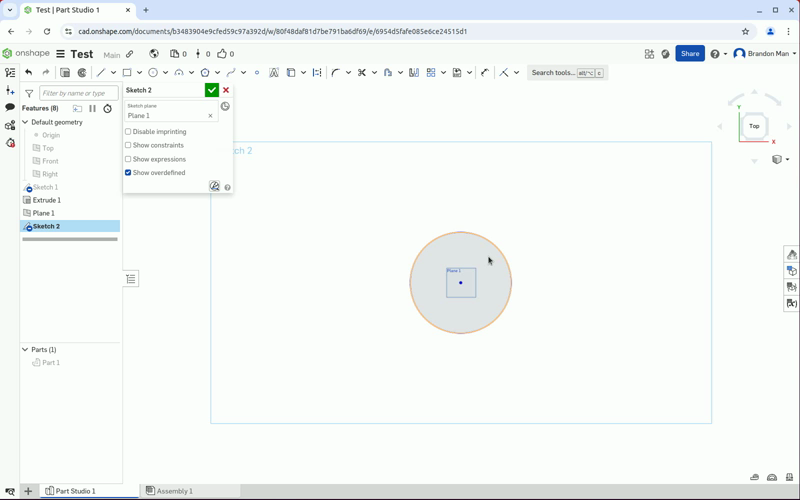
click(488, 256)
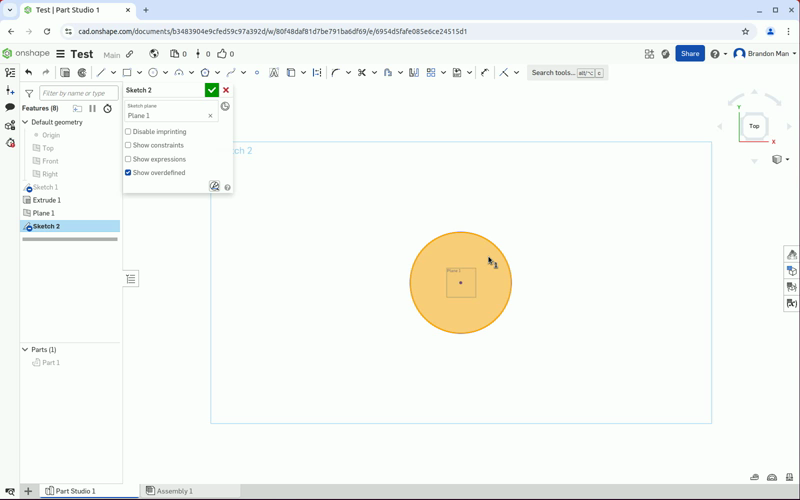
mouse_move(73, 352)
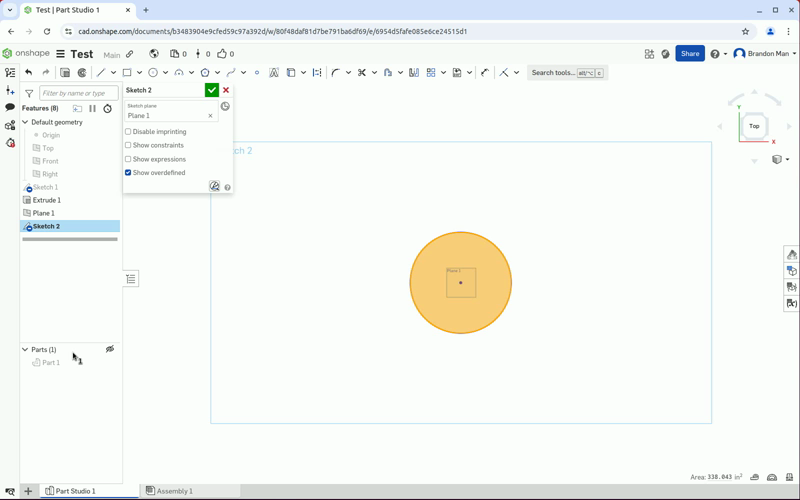
key(shift+y)
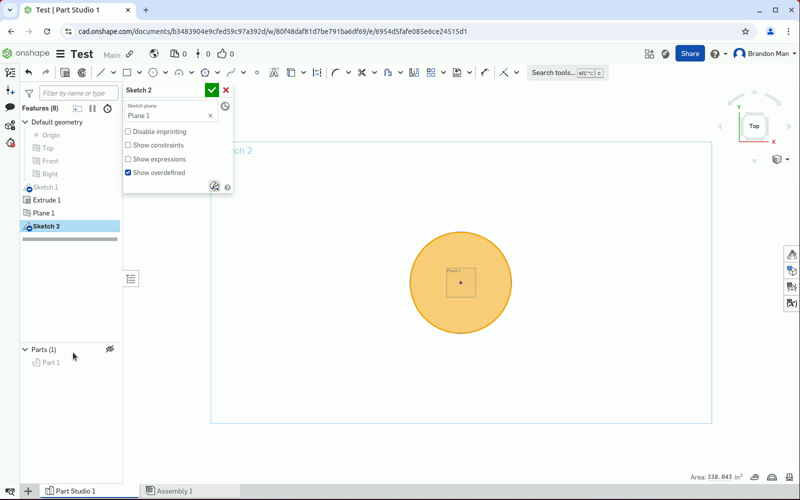
key(shift+e)
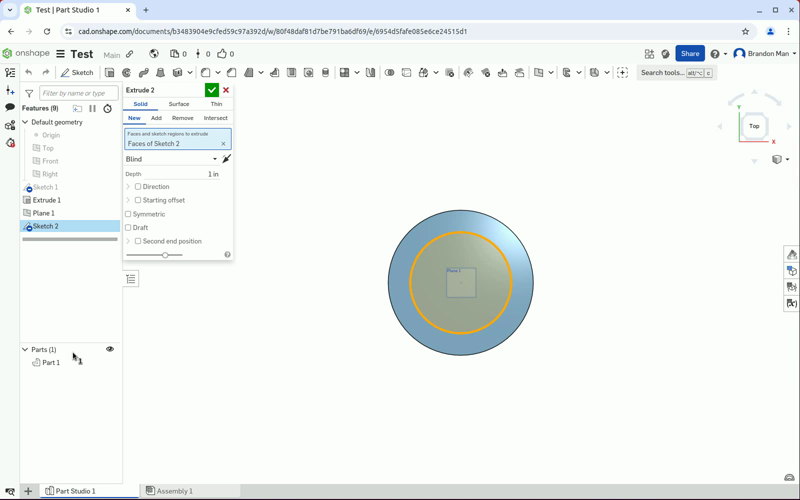
mouse_move(143, 106)
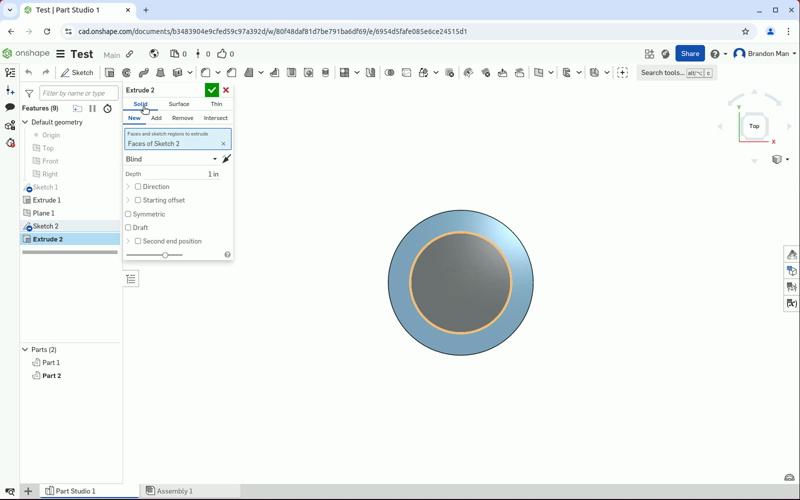
click(143, 106)
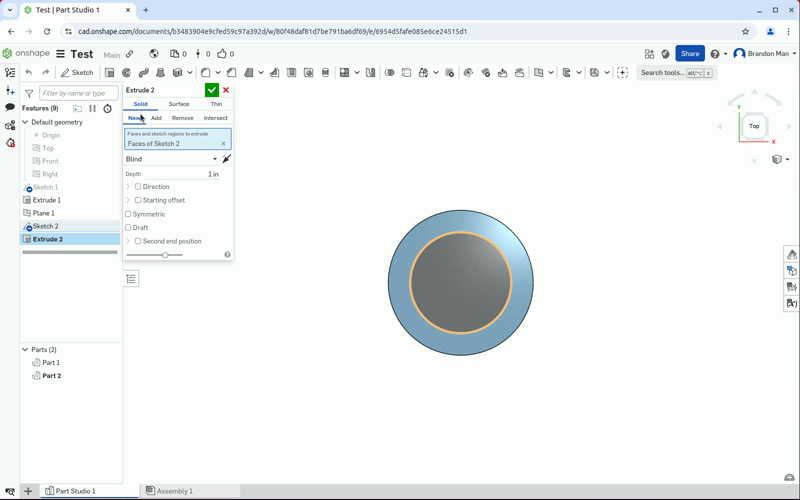
mouse_move(137, 120)
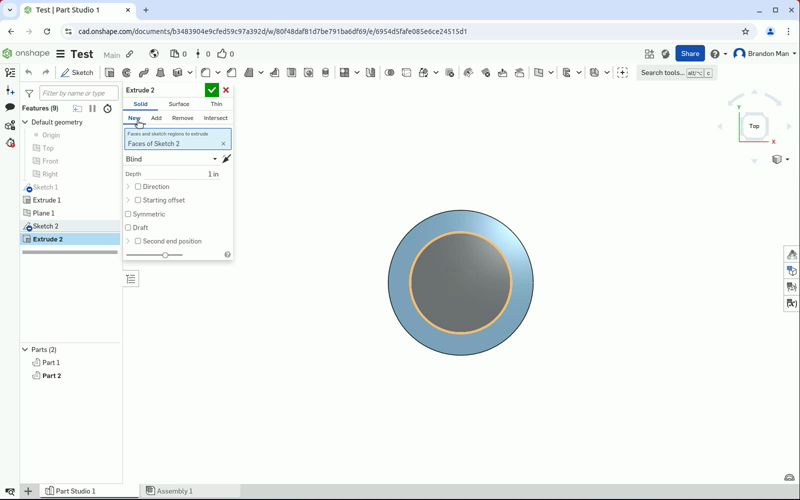
click(137, 120)
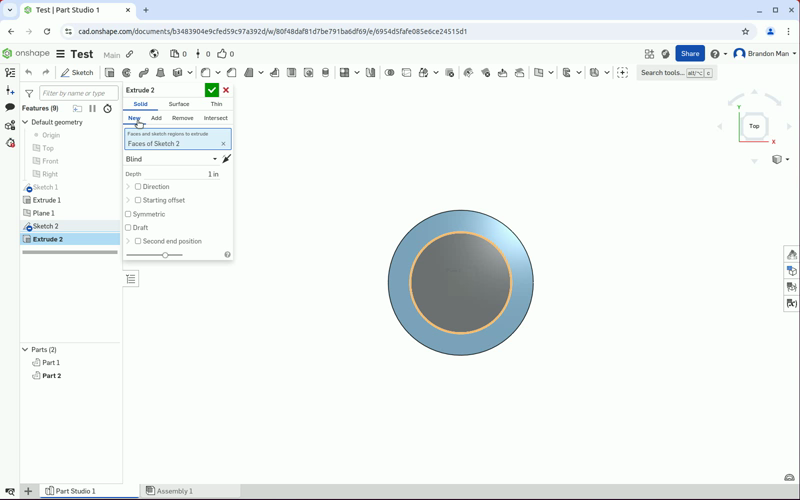
key(tab, 4)
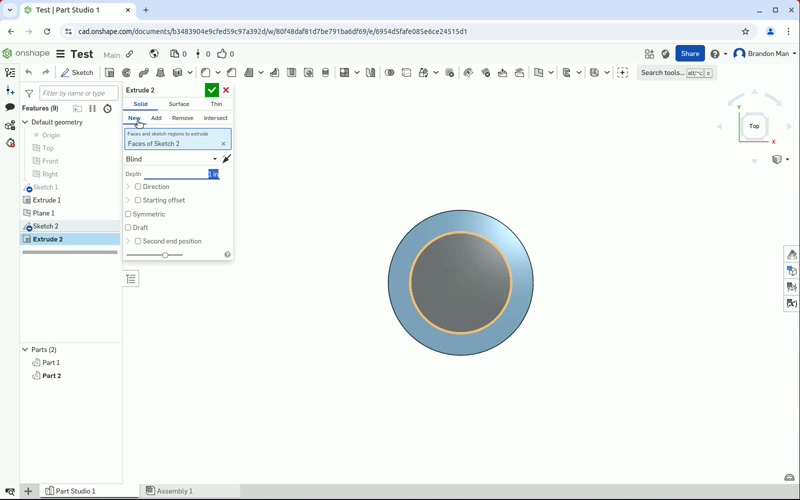
text(11.554)
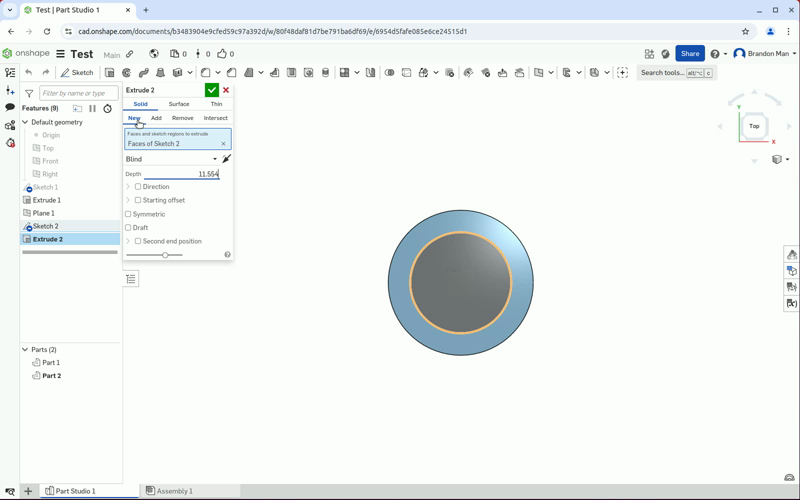
key(enter)
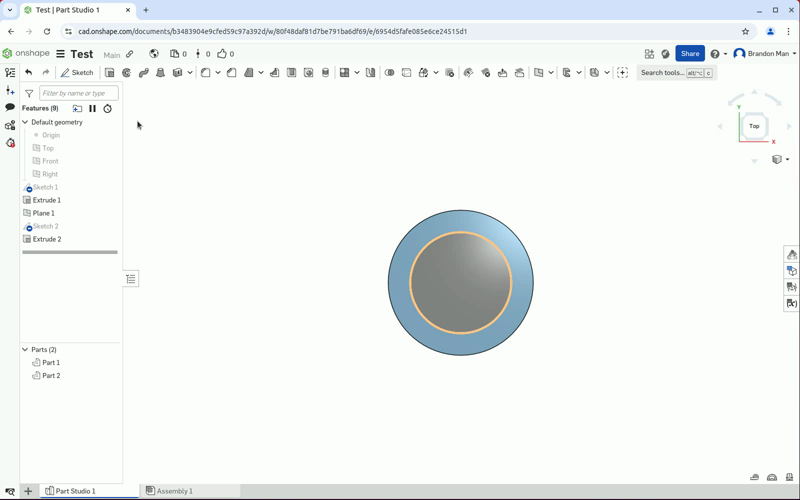
key(shift+h)
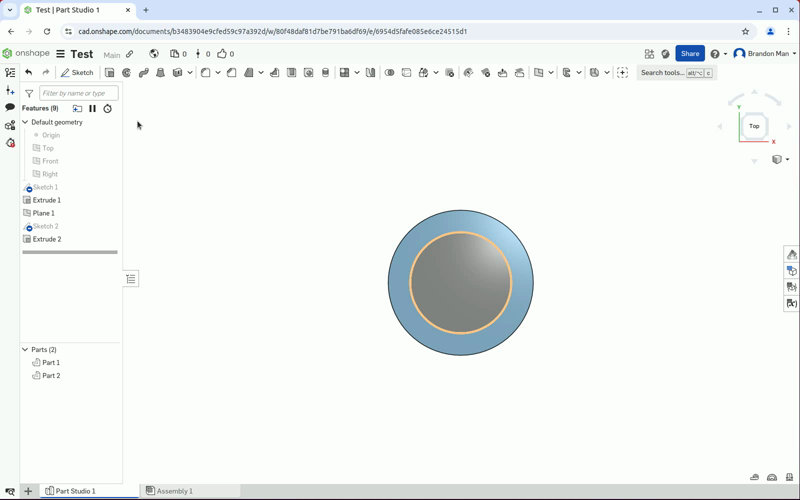
key(shift+h)
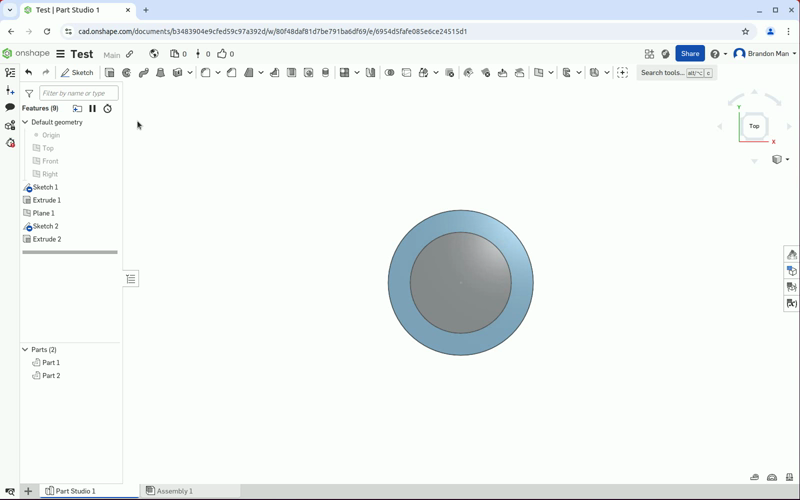
key(shift+7)
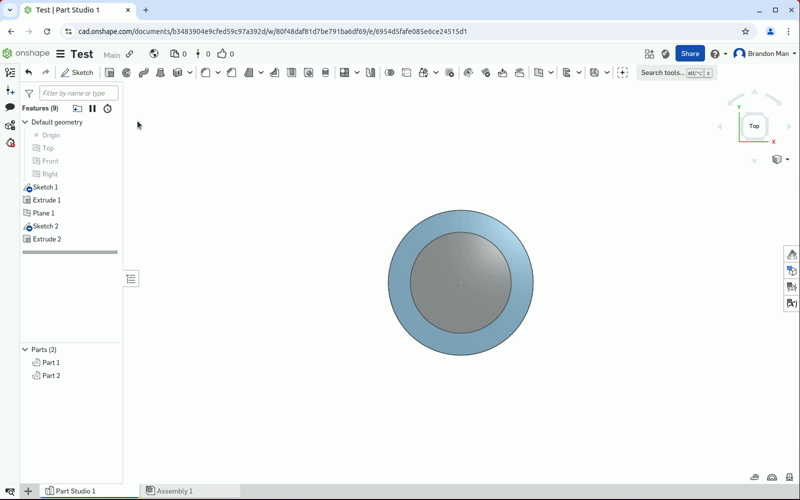
key(up, 3)
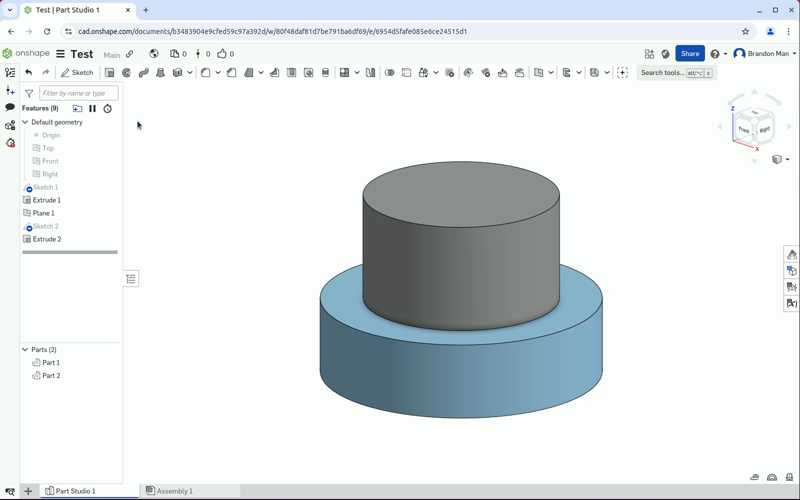
key(left, 3)
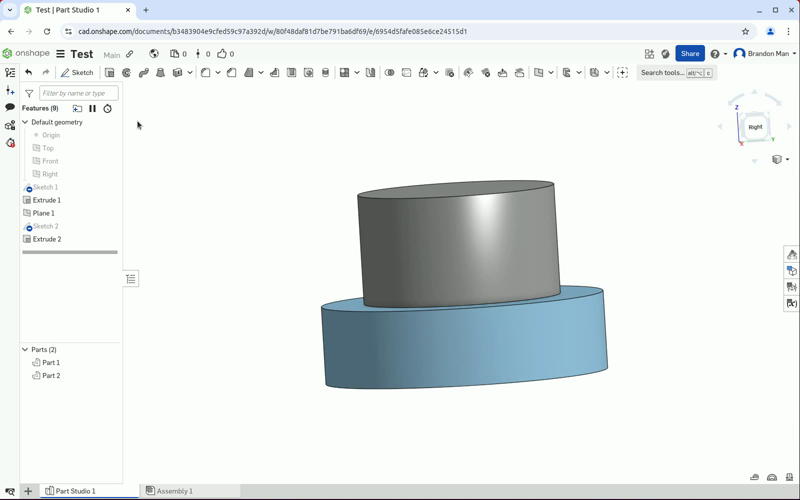
key(right, 3)
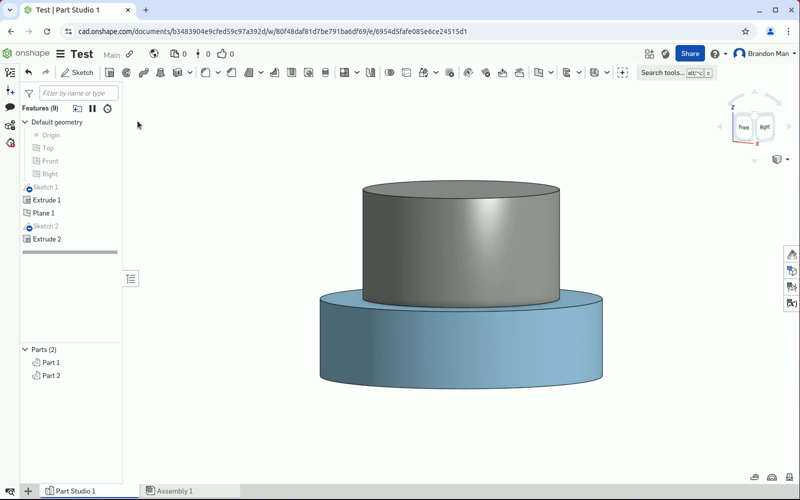
key(down, 3)
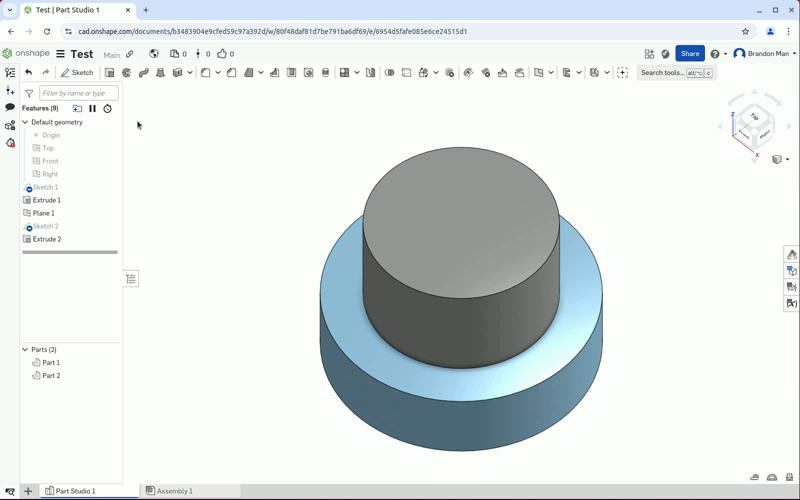
mouse_move(73, 189)
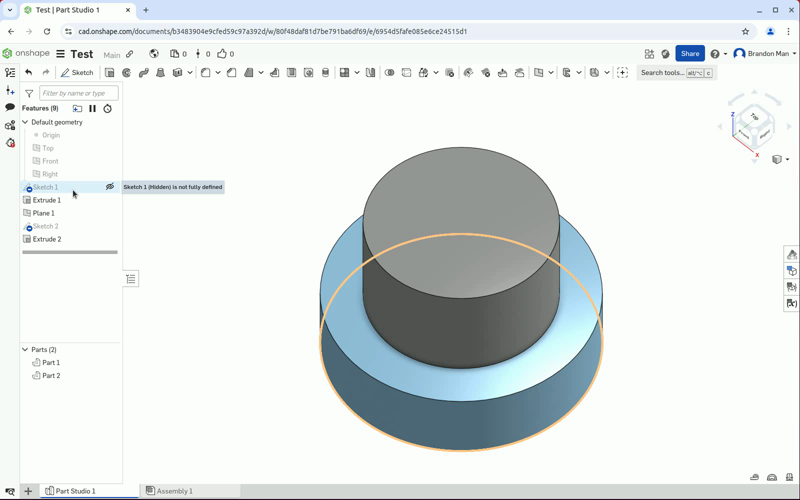
click(73, 189)